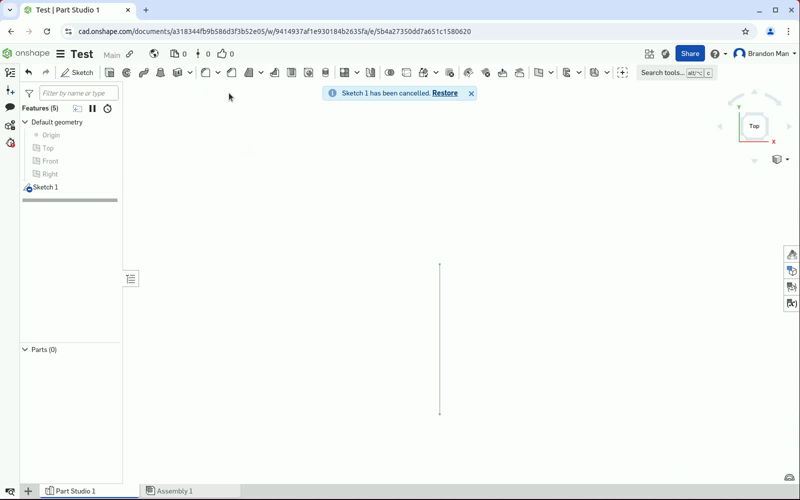
key(shift+h)
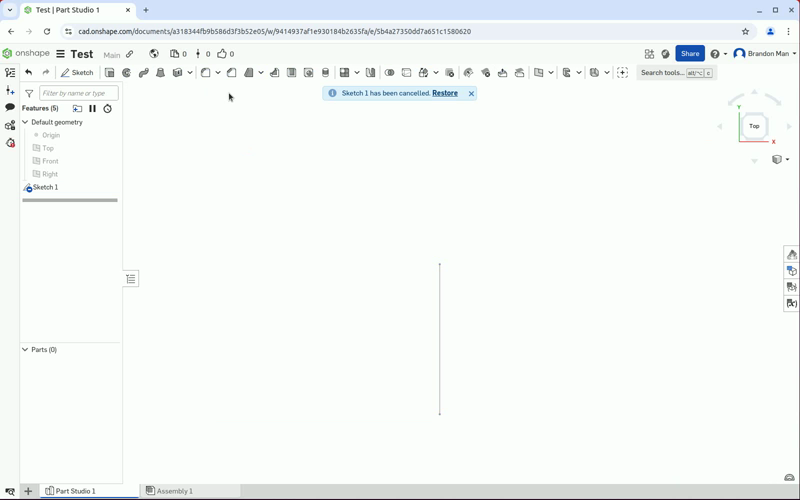
key(shift+s)
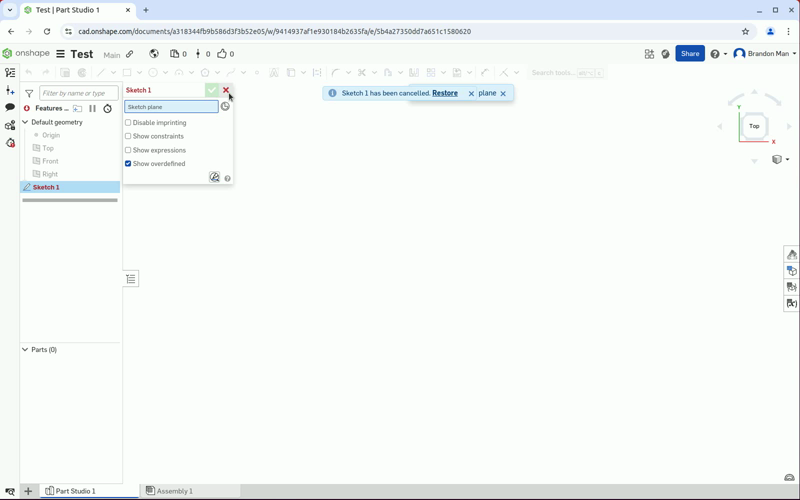
mouse_move(73, 150)
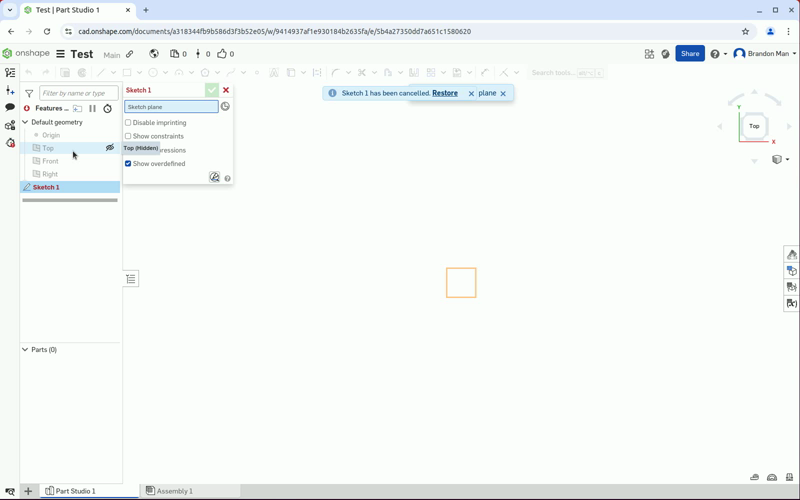
click(73, 150)
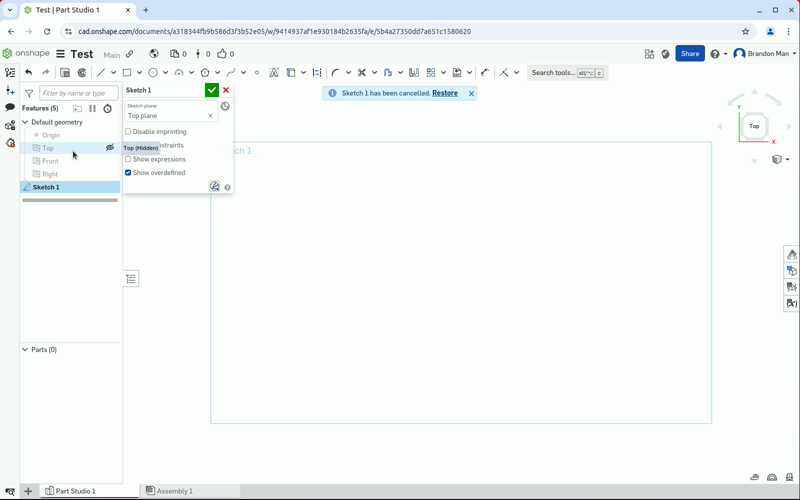
mouse_move(73, 352)
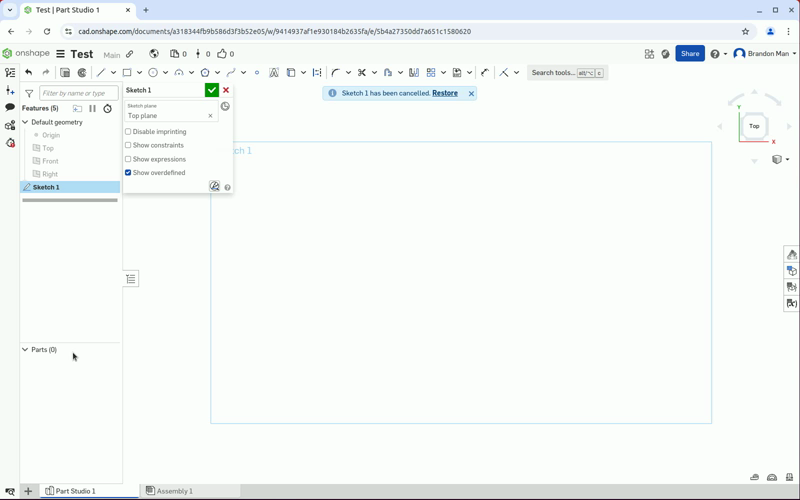
key(y)
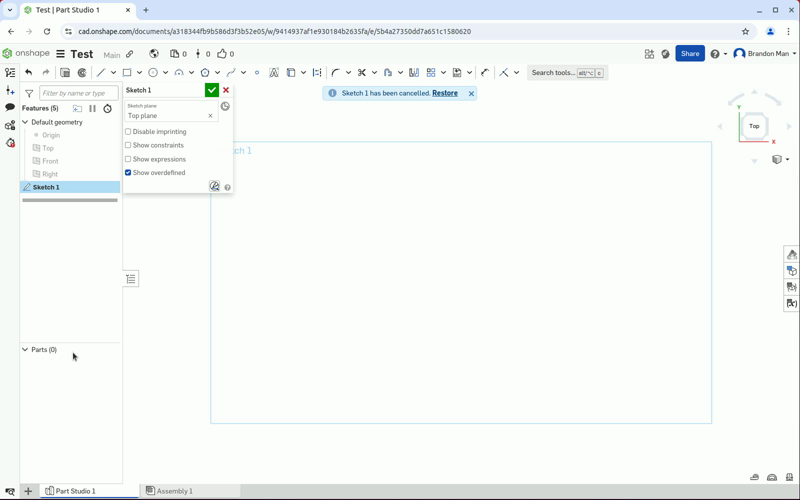
key(c)
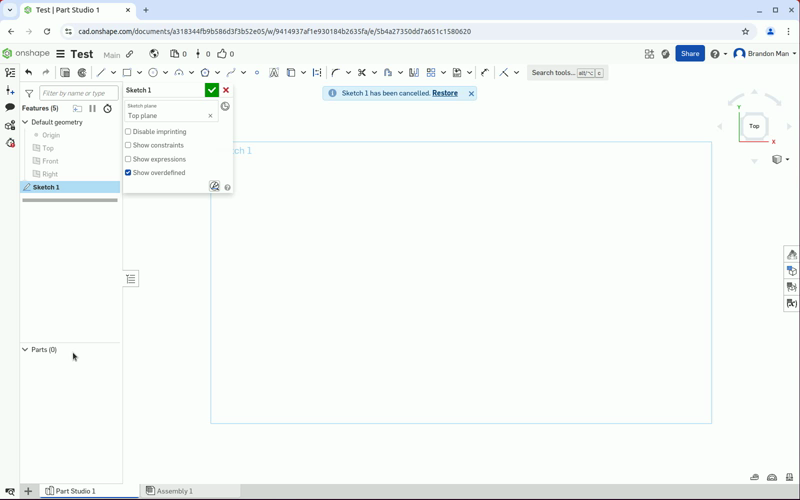
key_down(shift)
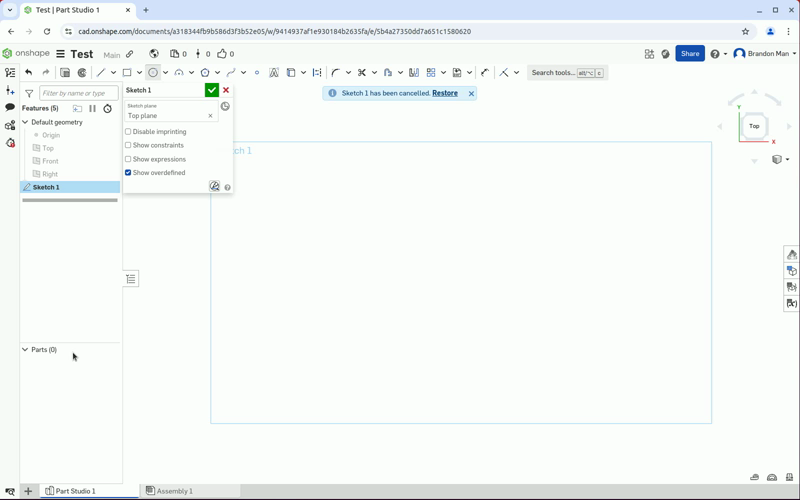
mouse_move(461, 282)
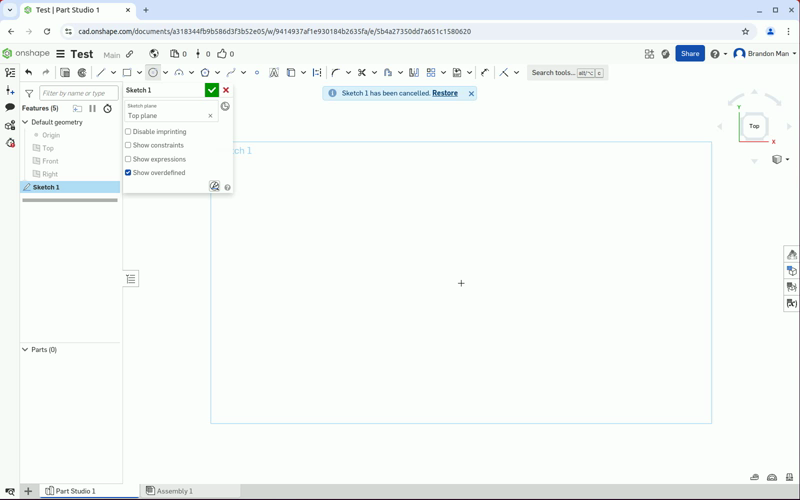
click(461, 282)
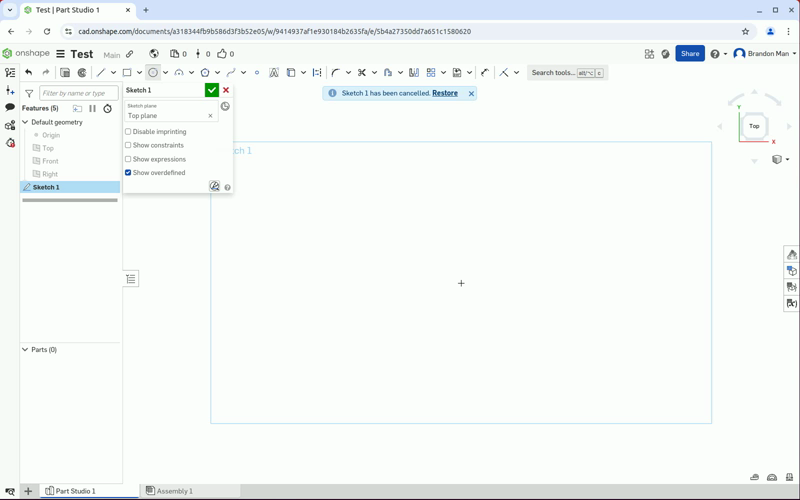
key_up(shift)
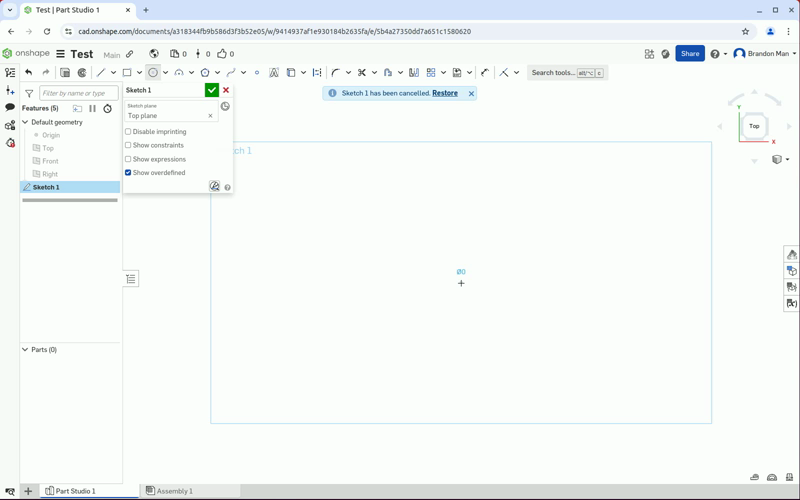
mouse_move(574, 282)
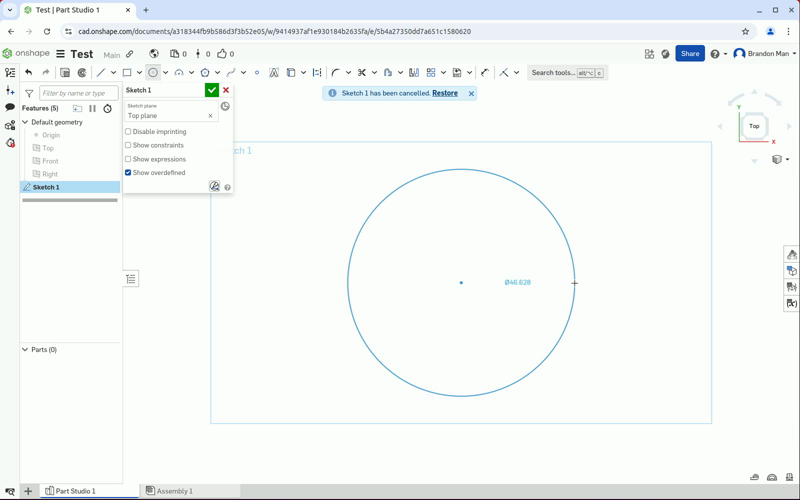
click(574, 282)
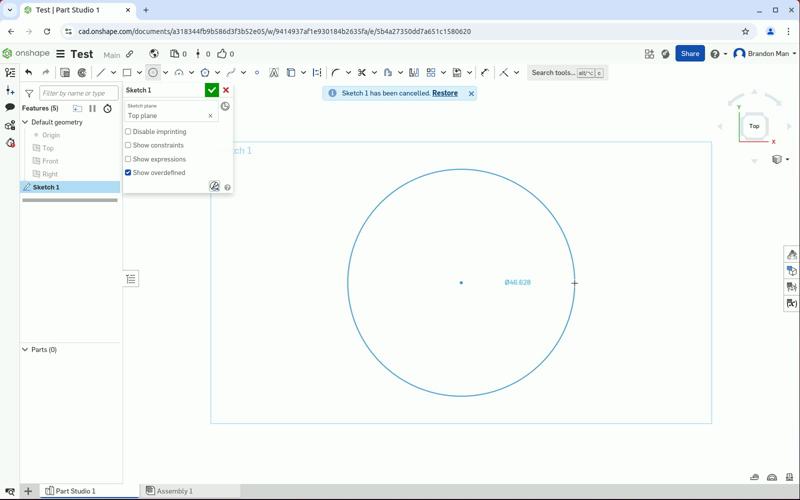
key(esc)
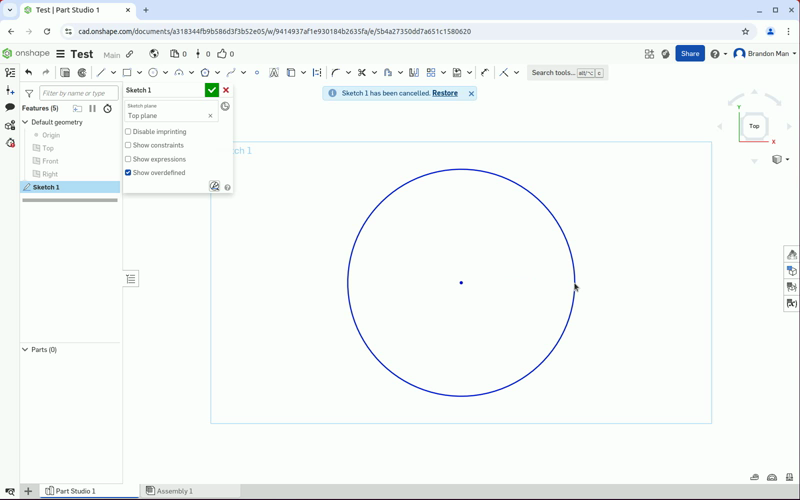
key(c)
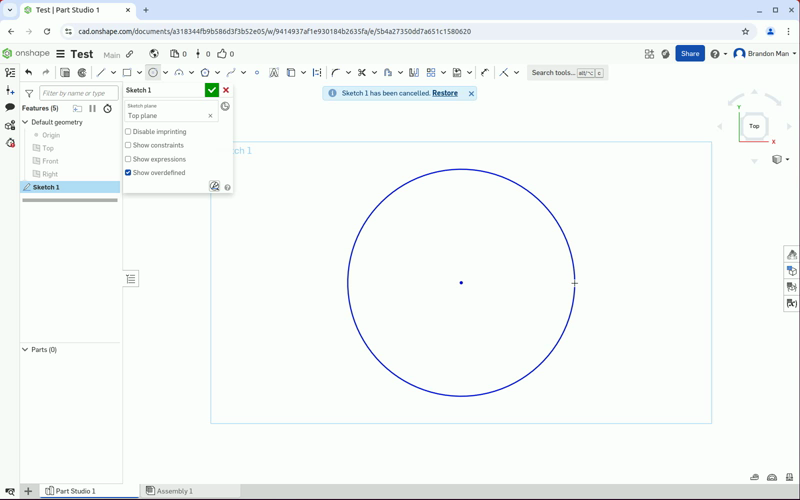
key_down(shift)
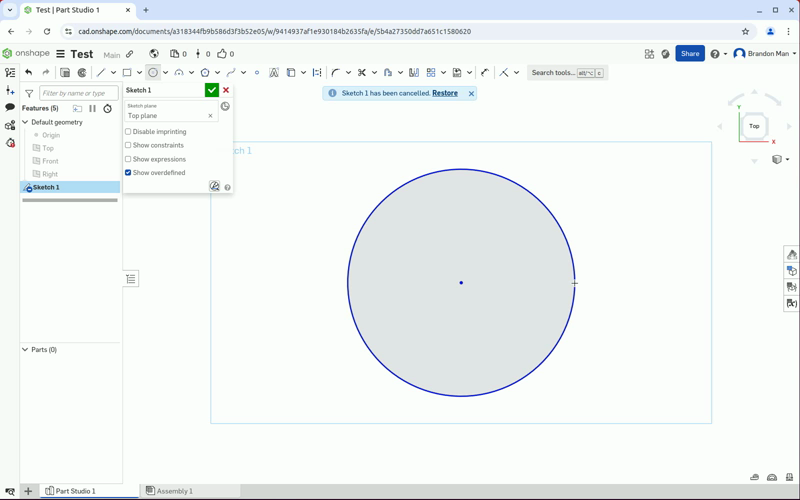
mouse_move(461, 282)
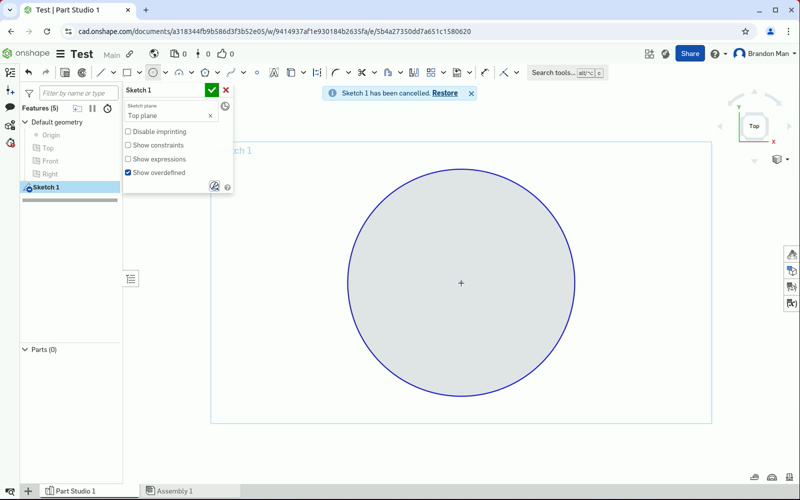
click(461, 282)
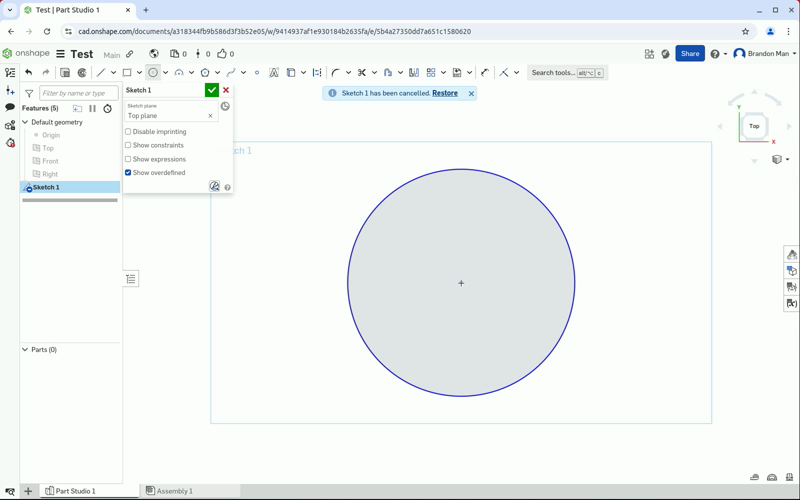
key_up(shift)
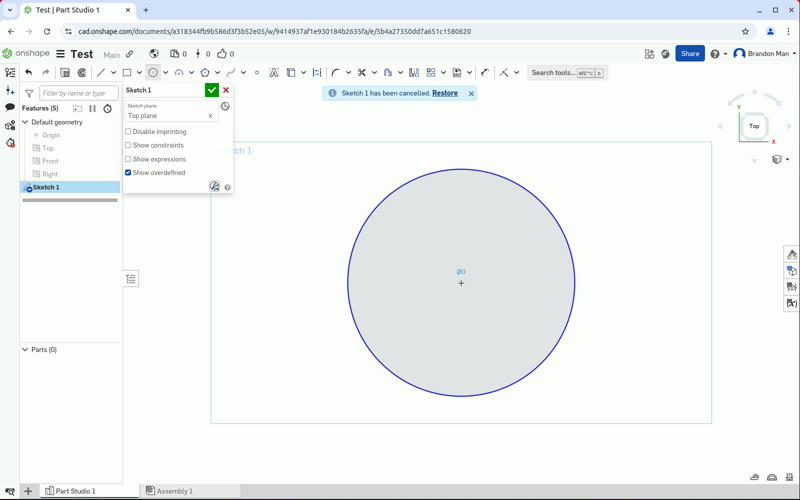
mouse_move(525, 282)
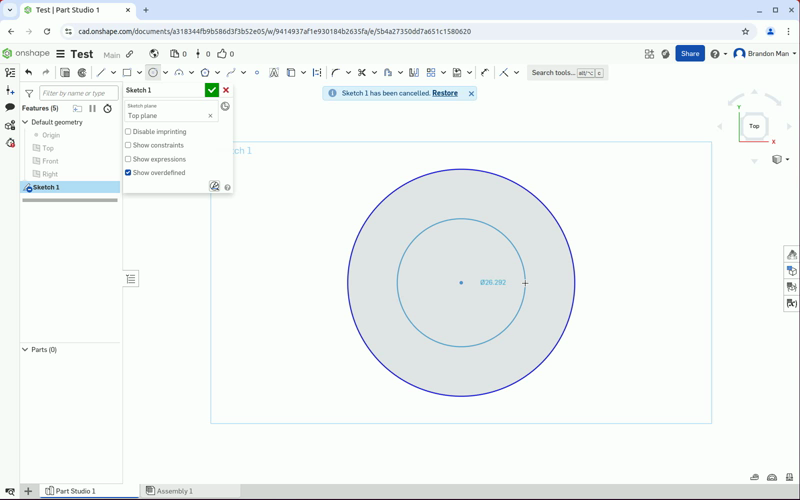
click(525, 282)
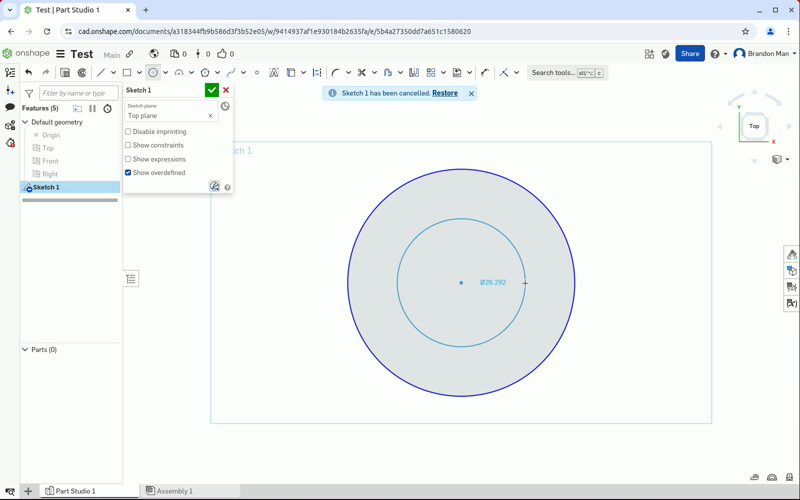
key(esc)
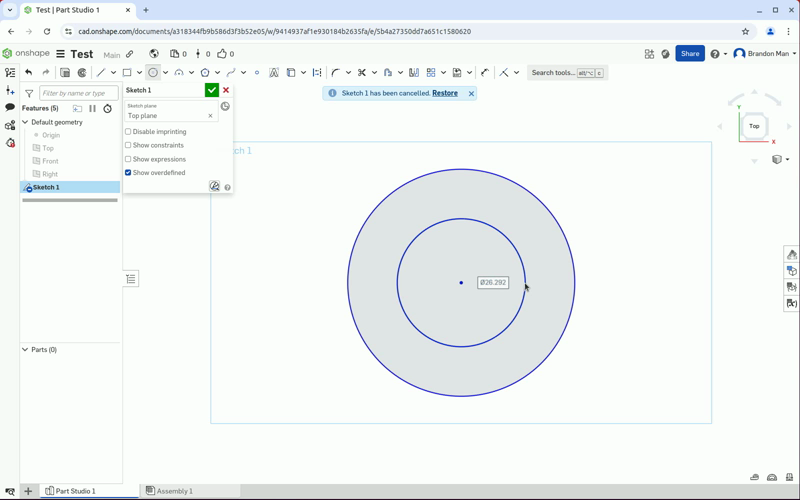
mouse_move(531, 341)
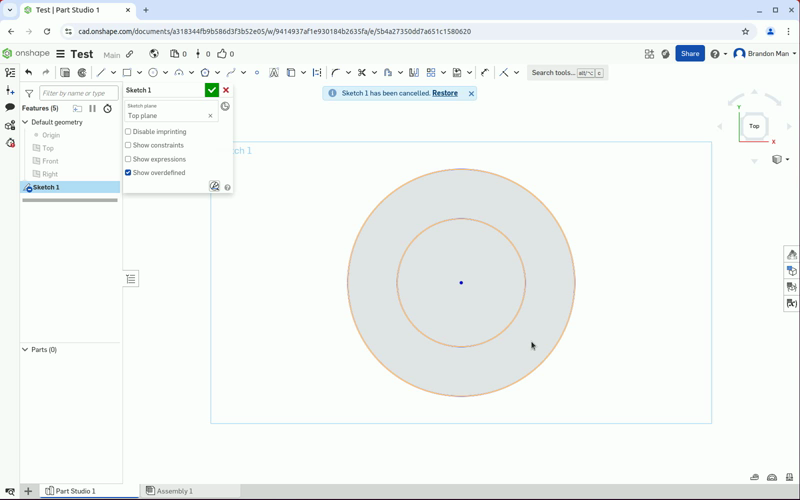
click(531, 341)
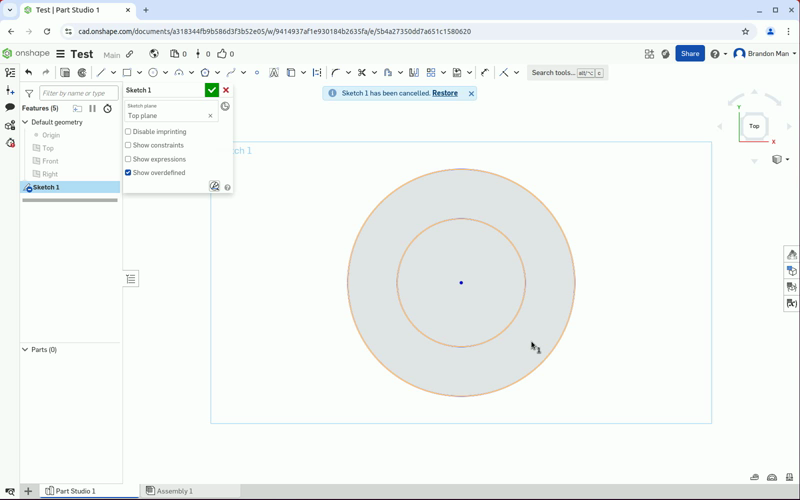
mouse_move(73, 352)
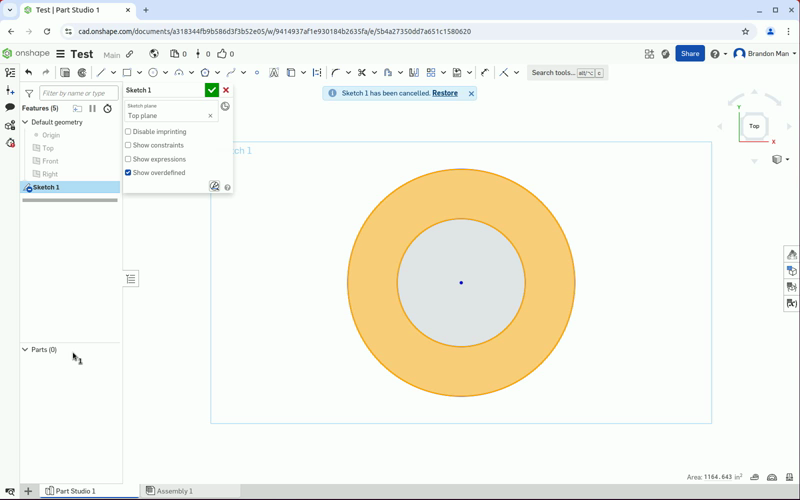
key(shift+y)
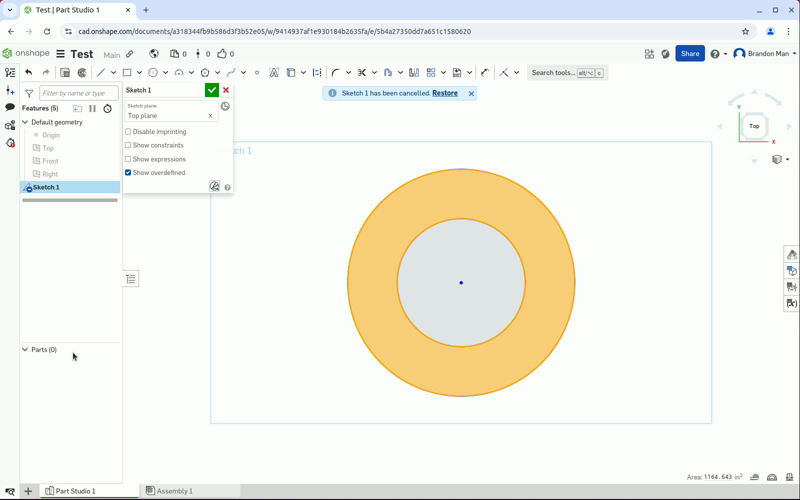
key(shift+e)
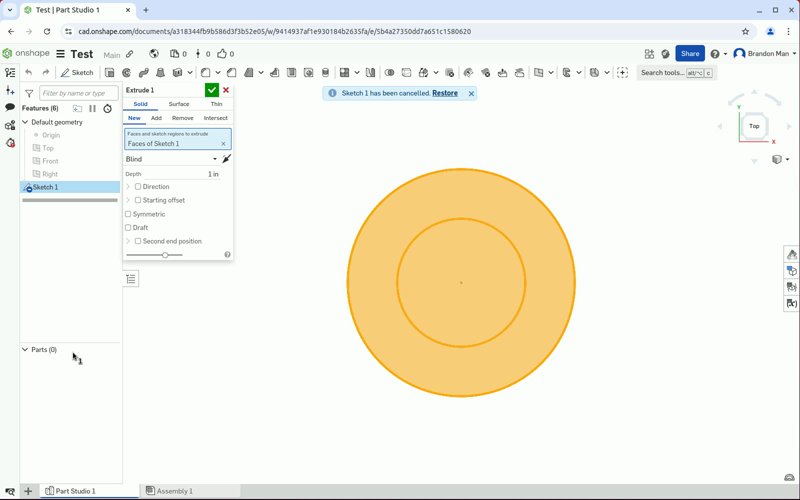
mouse_move(143, 106)
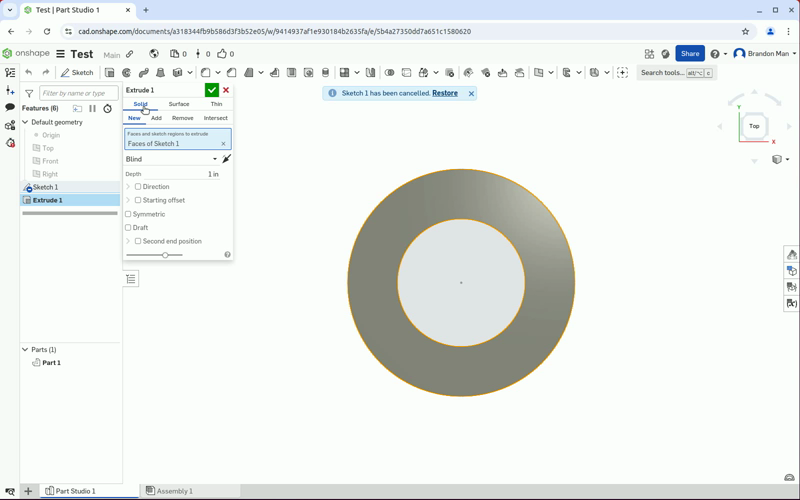
click(143, 106)
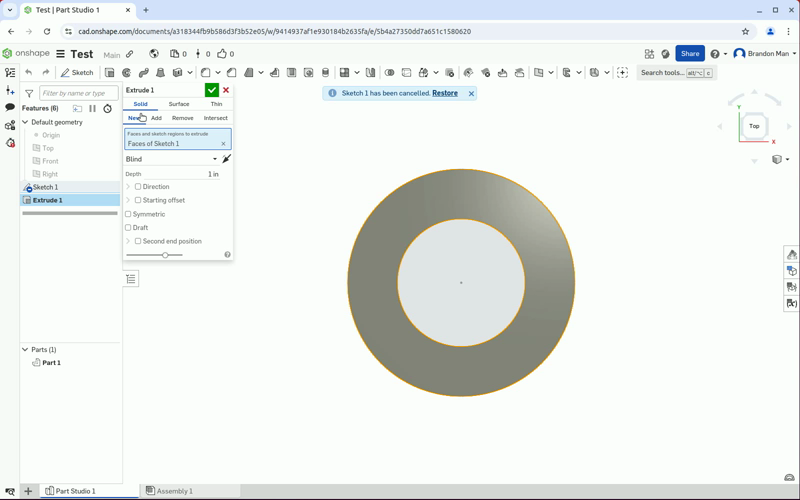
mouse_move(137, 120)
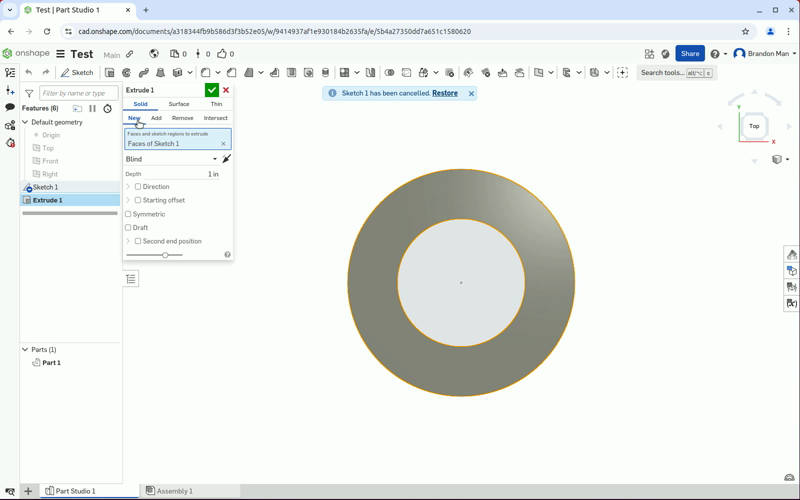
click(137, 120)
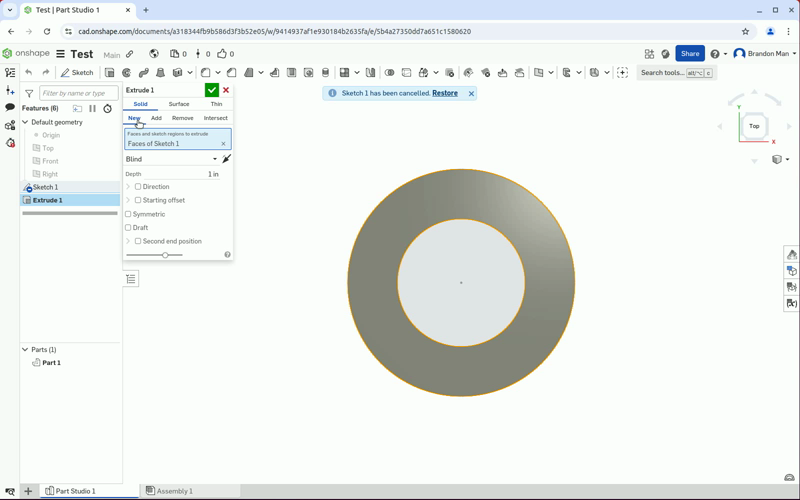
key(tab, 4)
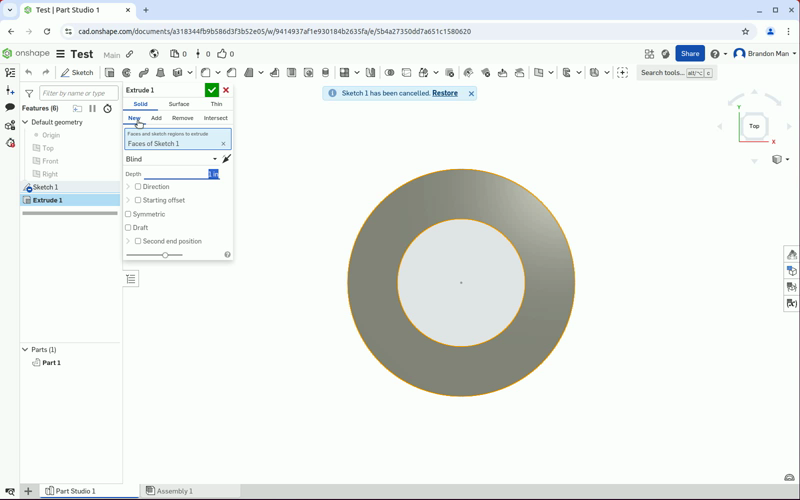
text(6.499)
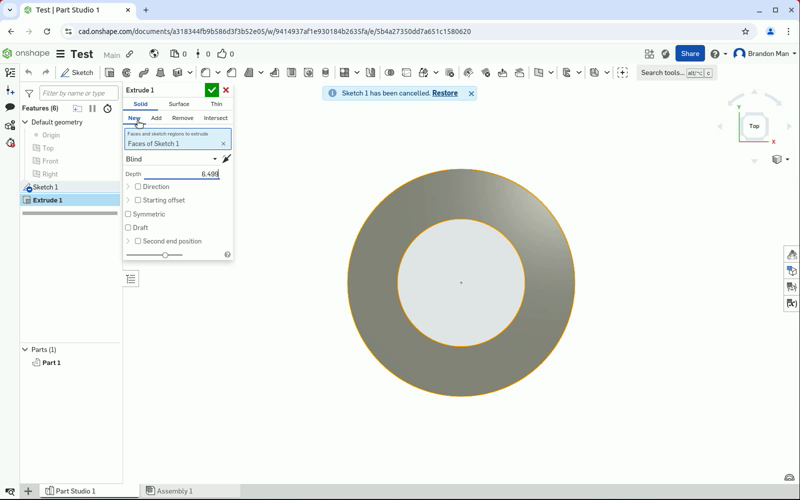
key(enter)
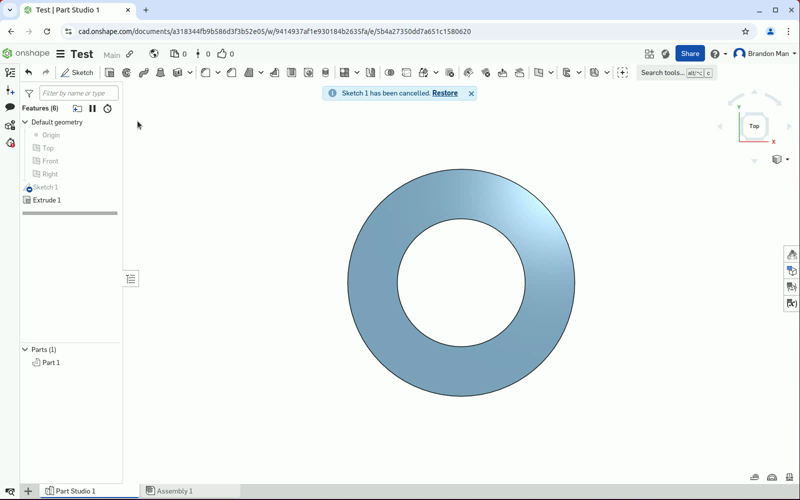
key(shift+h)
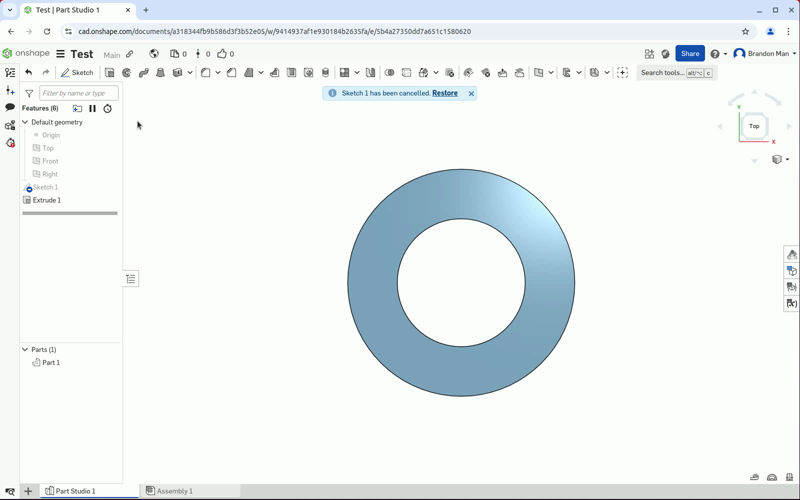
key(shift+h)
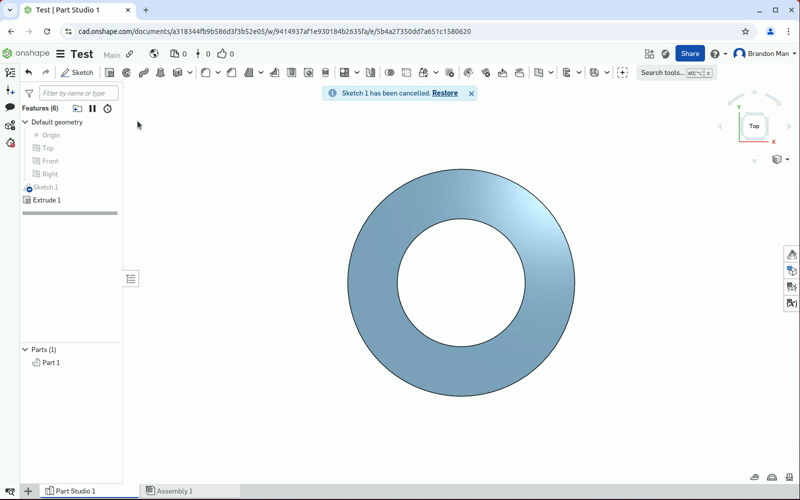
mouse_move(73, 189)
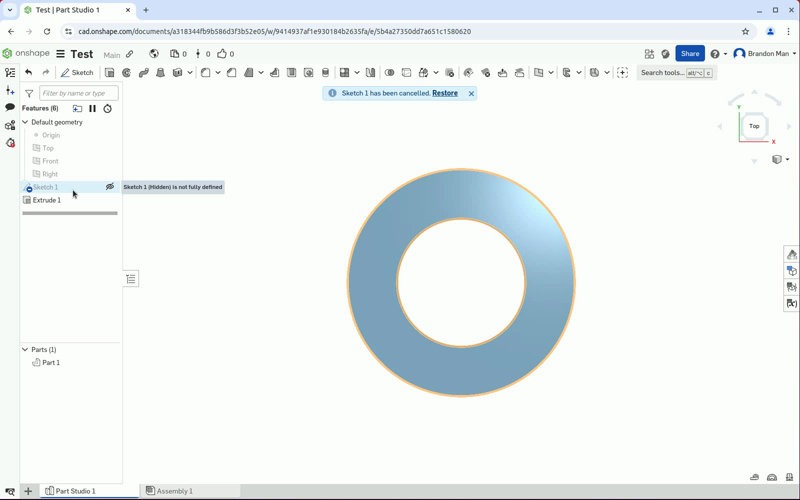
click(73, 189)
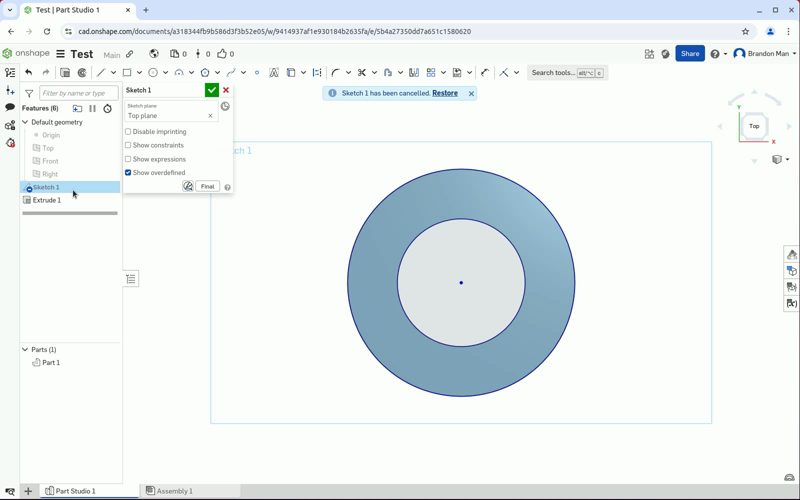
mouse_move(229, 92)
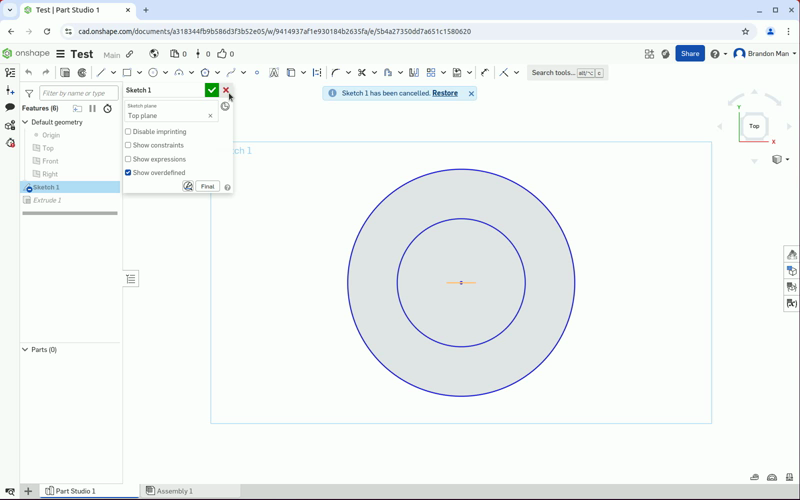
click(229, 92)
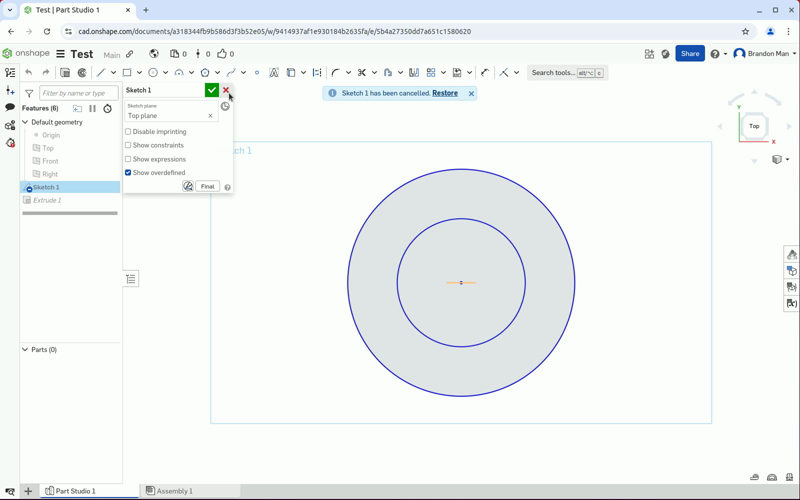
key(shift+s)
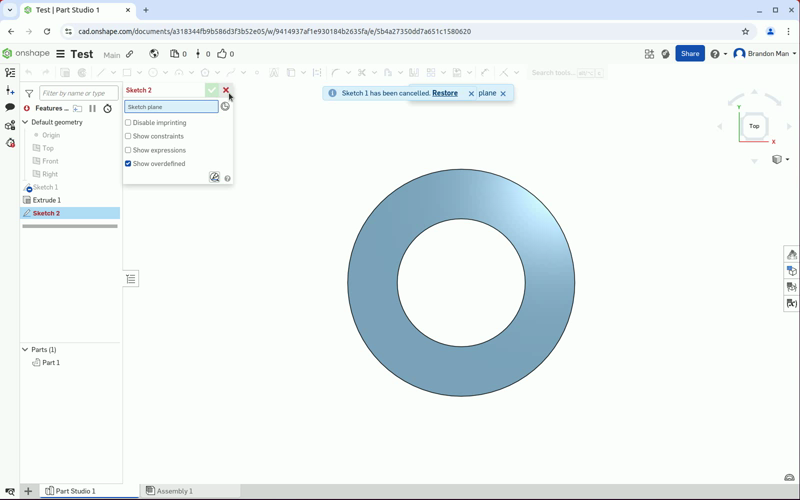
mouse_move(73, 150)
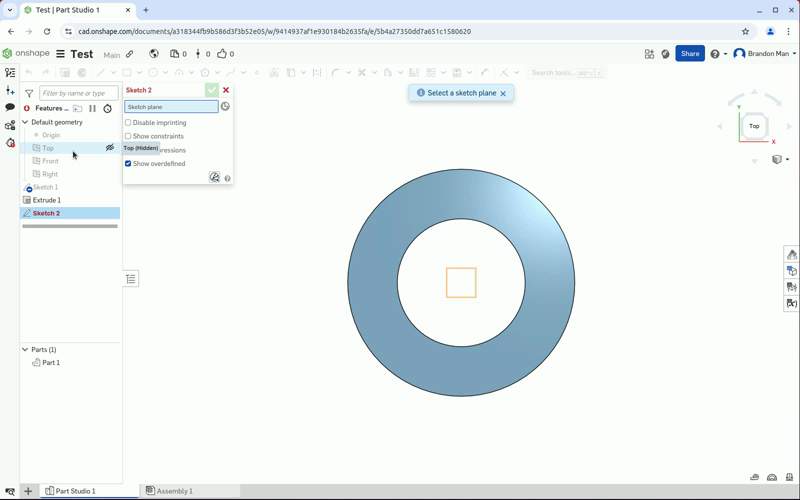
click(73, 150)
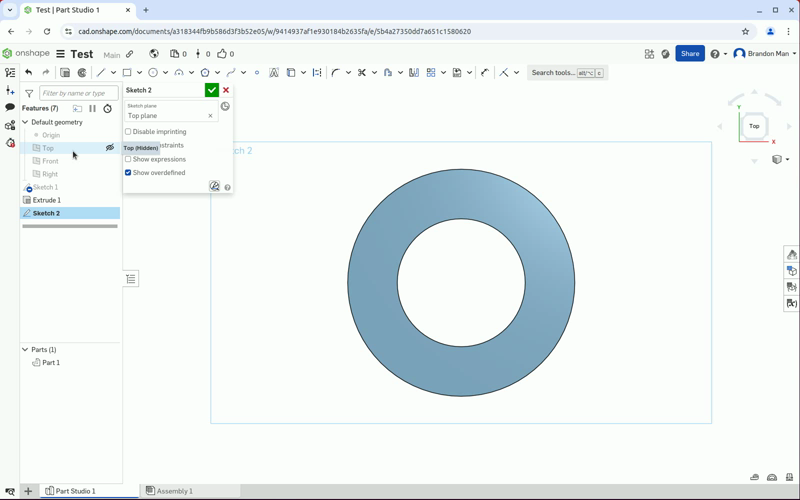
mouse_move(73, 352)
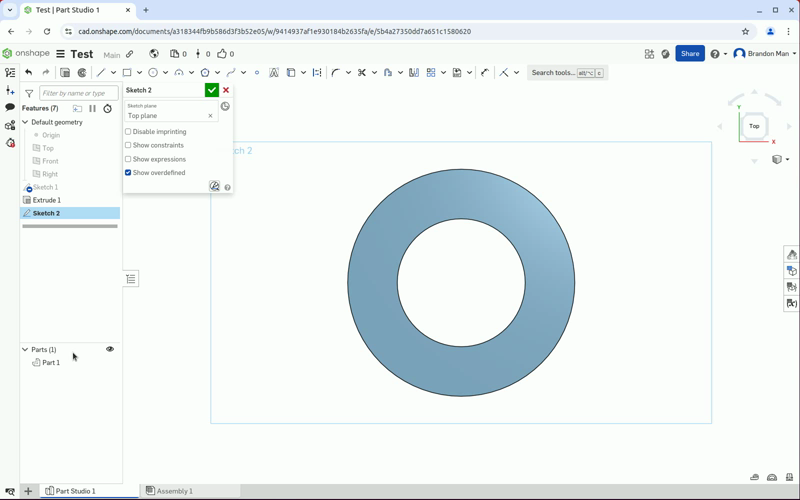
key(y)
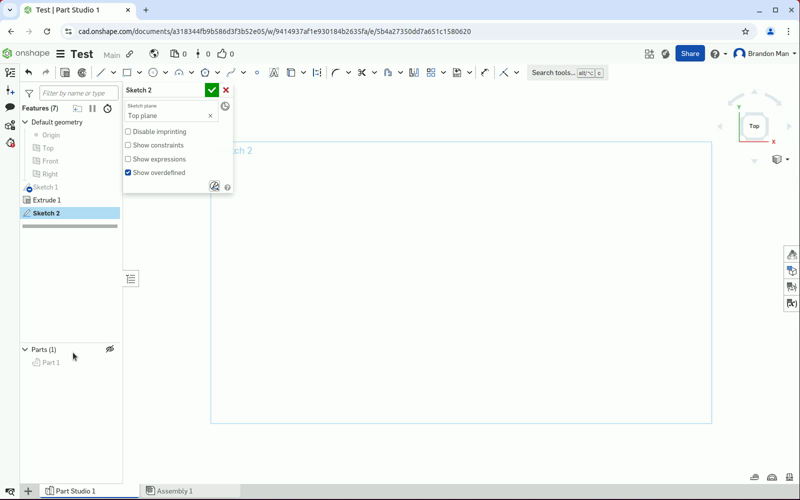
key(c)
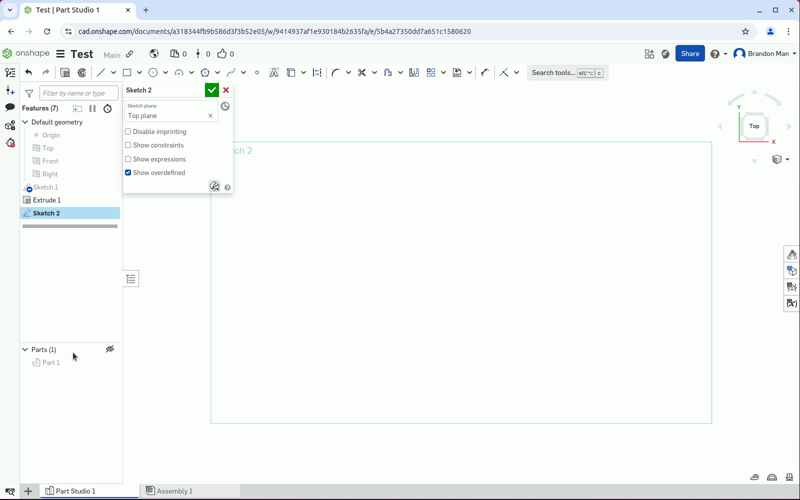
key_down(shift)
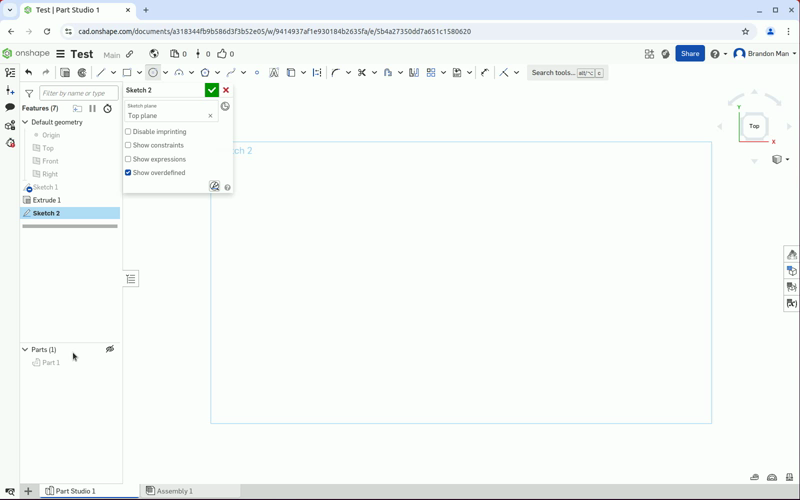
mouse_move(461, 282)
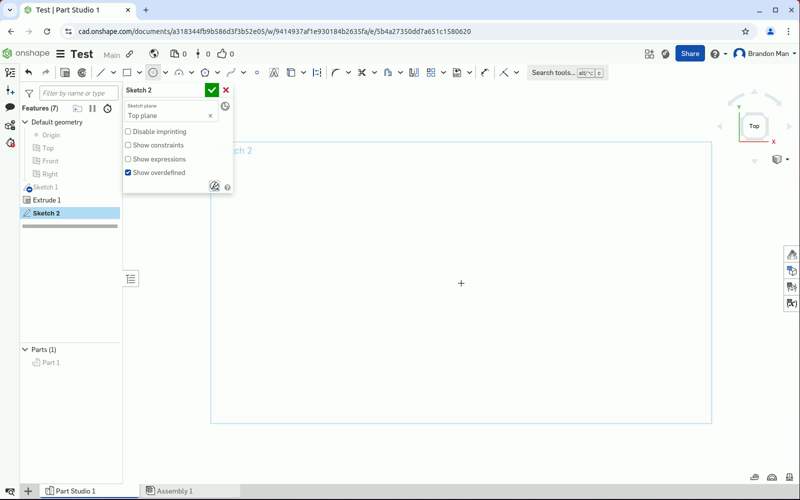
click(461, 282)
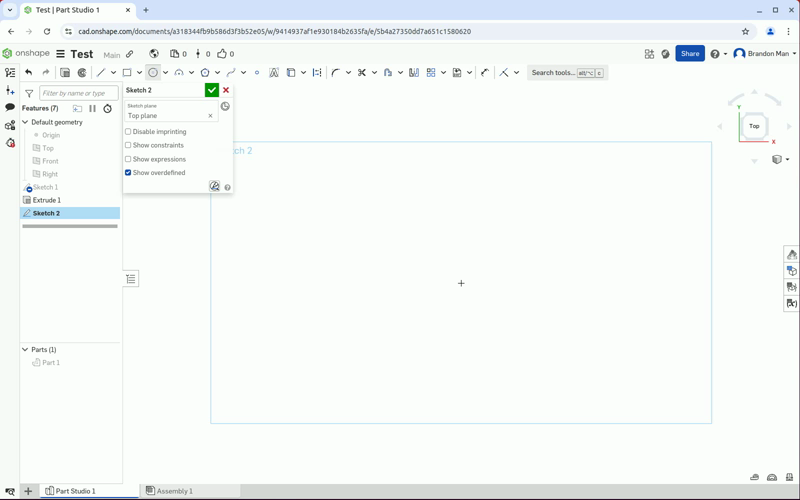
key_up(shift)
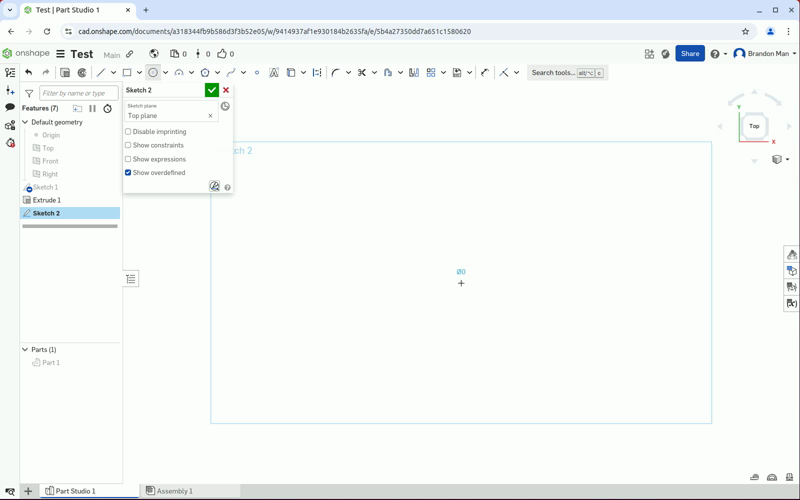
mouse_move(526, 282)
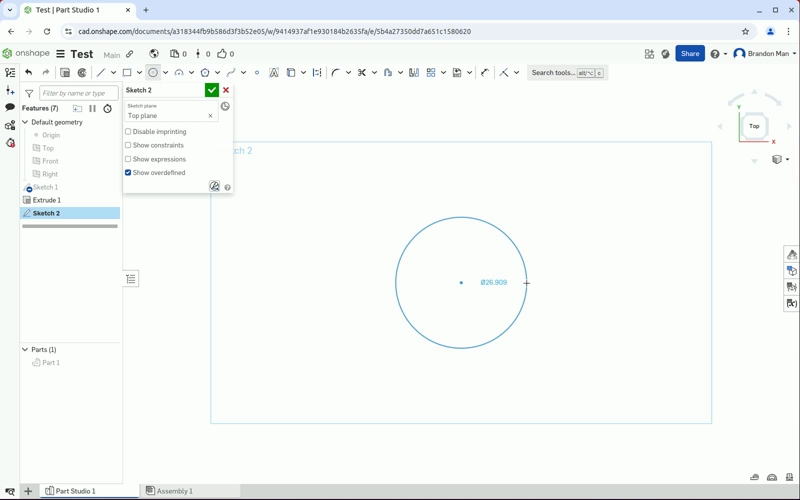
click(526, 282)
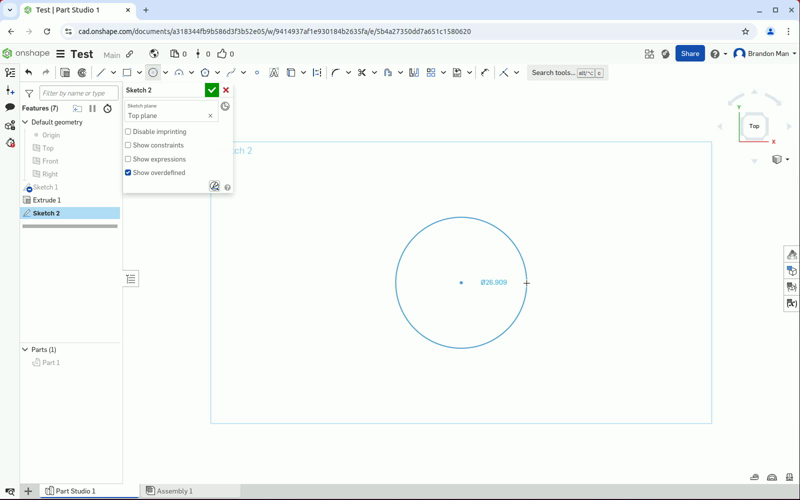
key(esc)
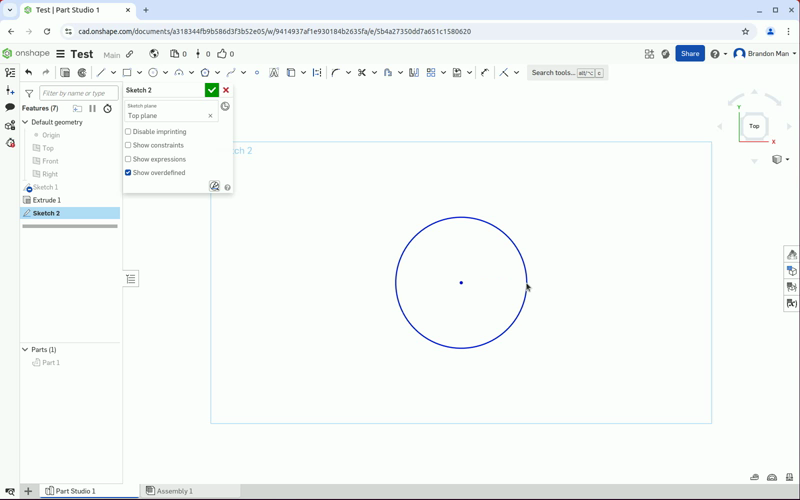
key(c)
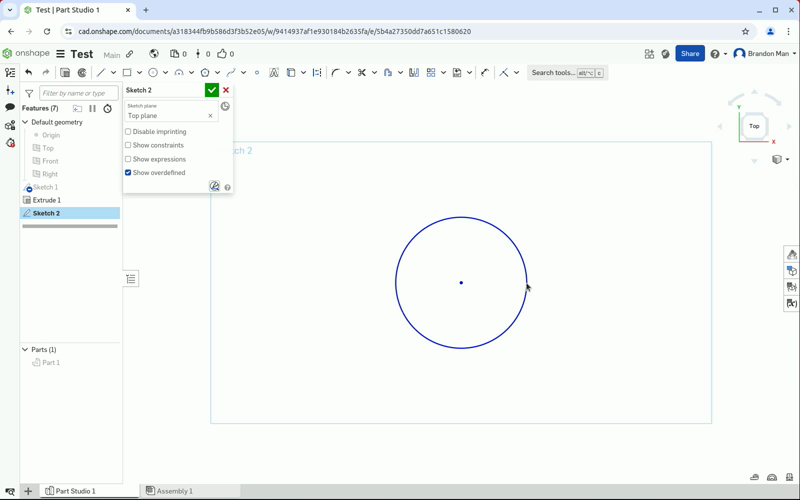
key_down(shift)
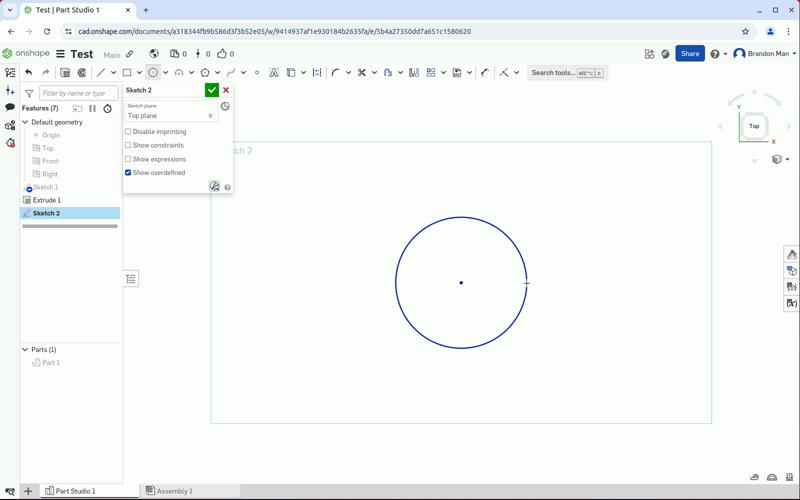
mouse_move(461, 282)
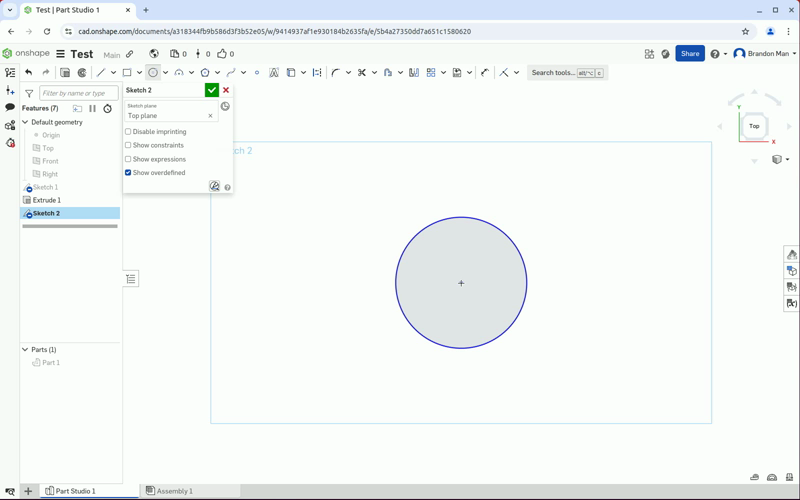
click(461, 282)
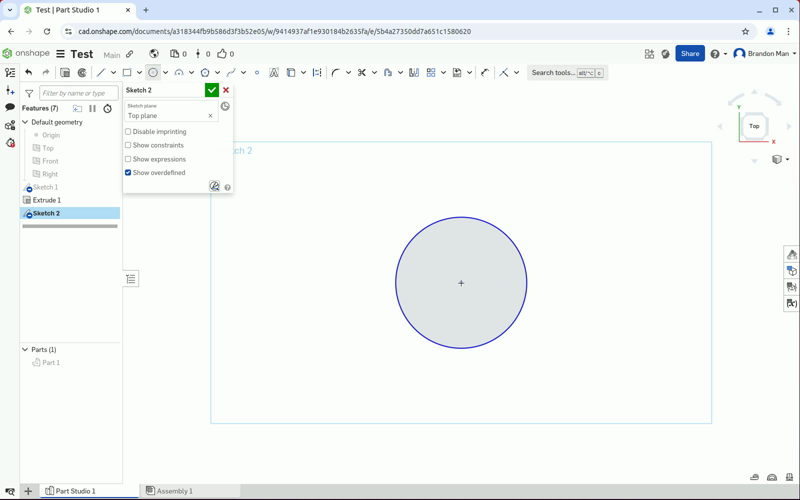
key_up(shift)
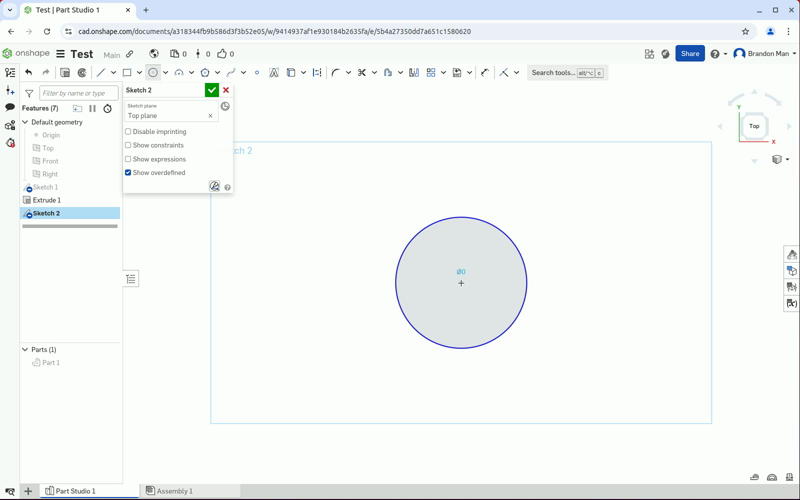
mouse_move(510, 282)
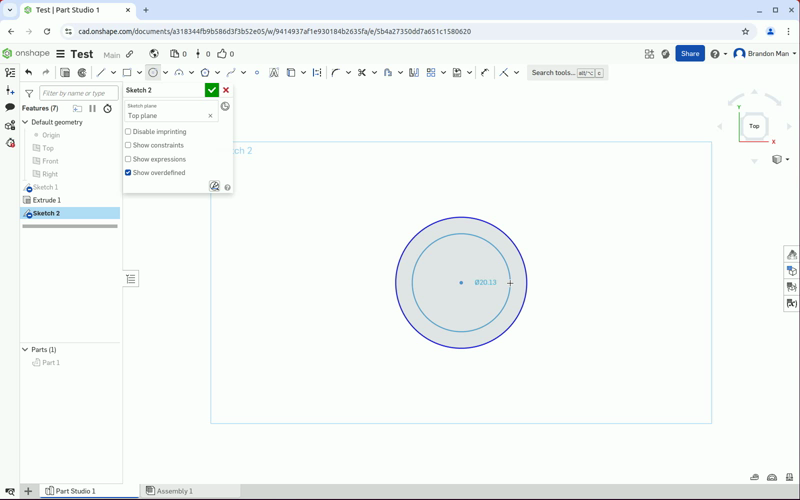
click(510, 282)
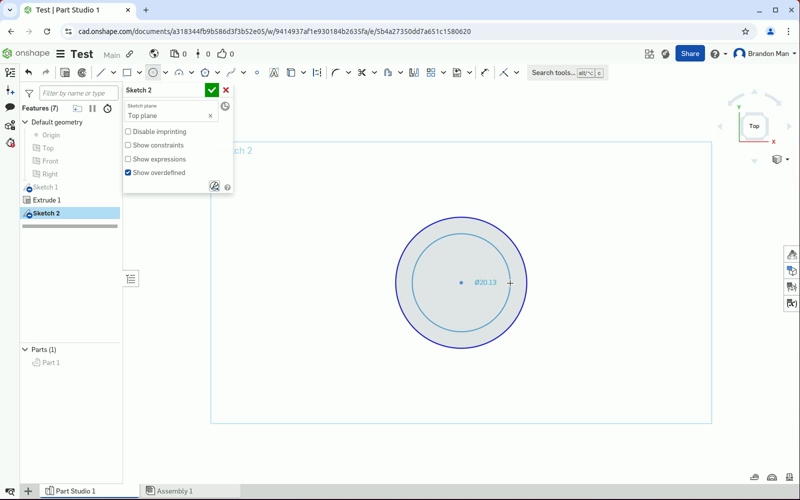
key(esc)
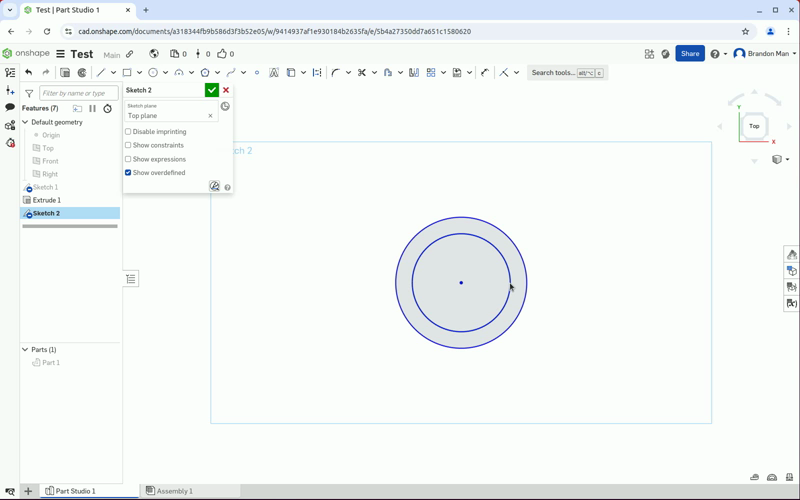
mouse_move(415, 323)
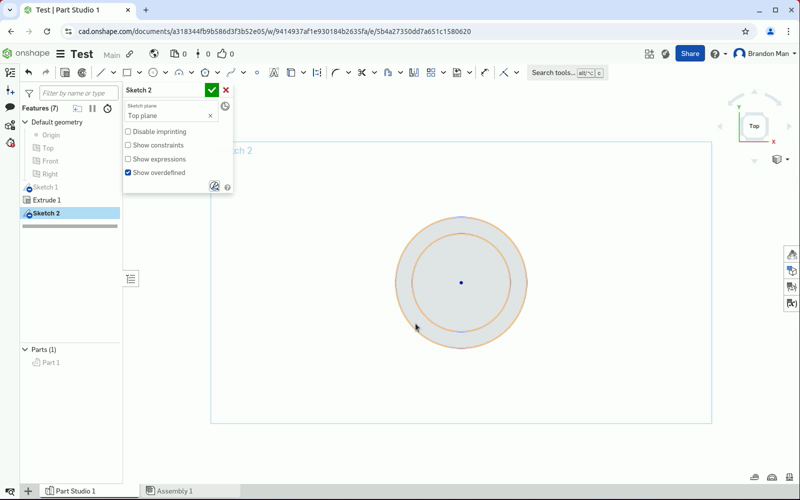
click(415, 323)
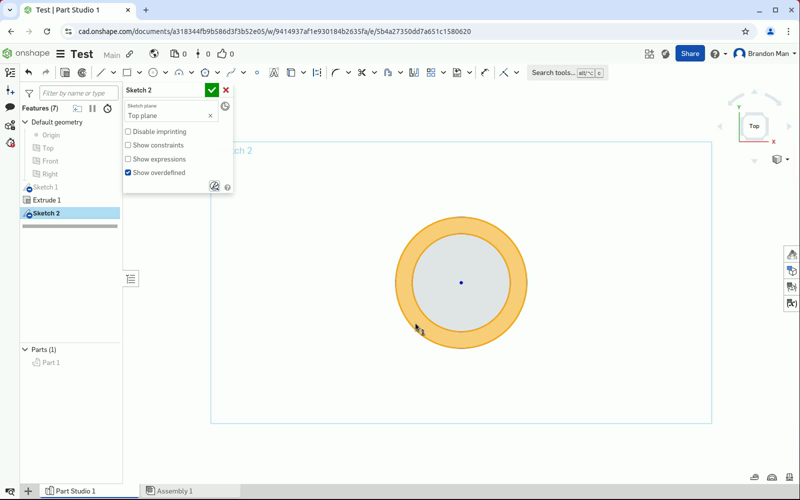
mouse_move(73, 352)
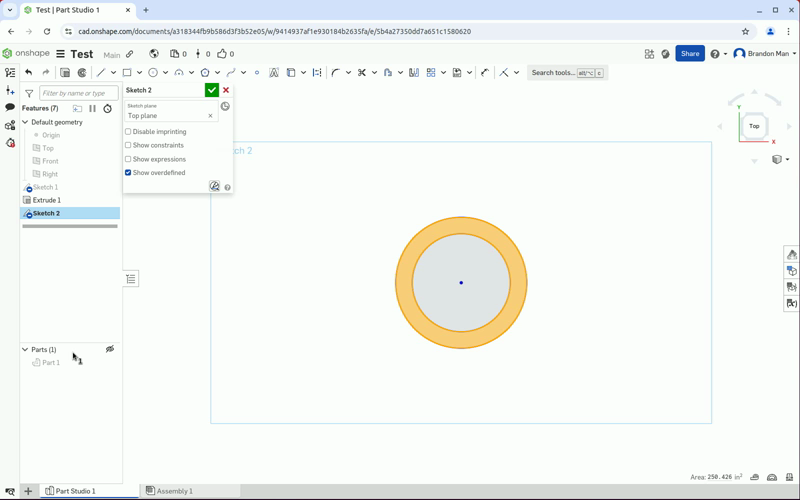
key(shift+y)
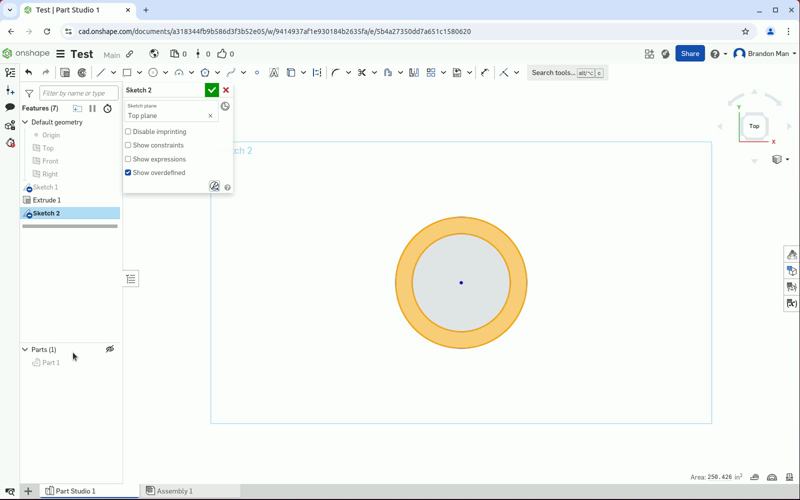
key(shift+e)
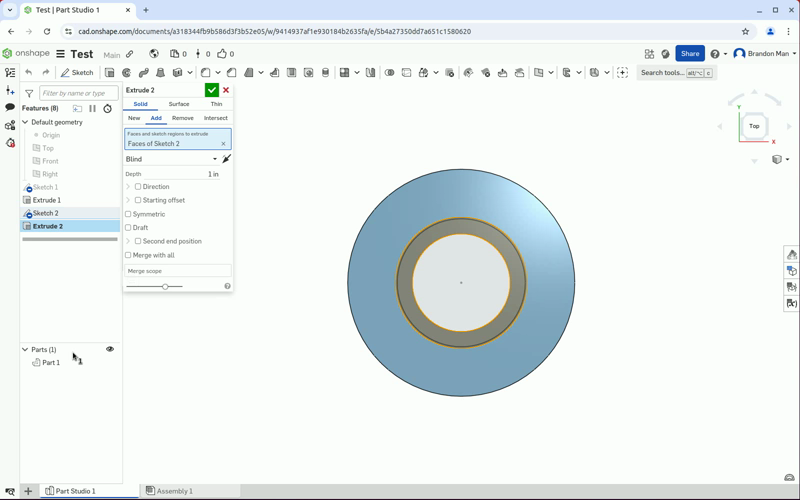
mouse_move(143, 106)
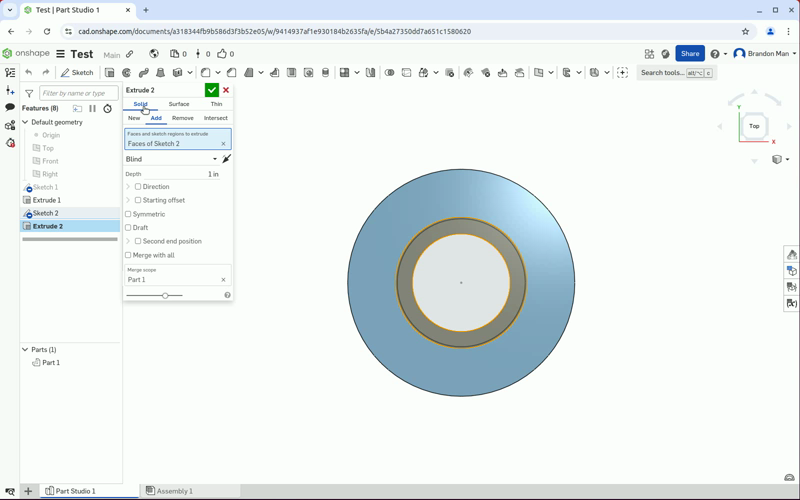
click(143, 106)
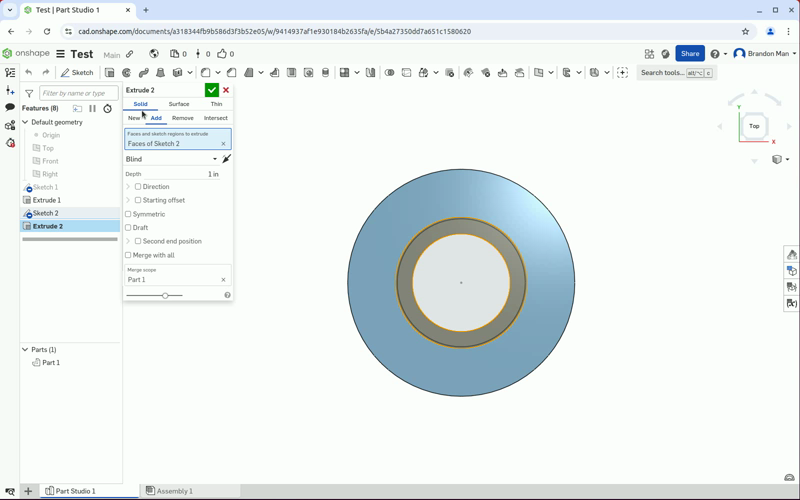
mouse_move(137, 120)
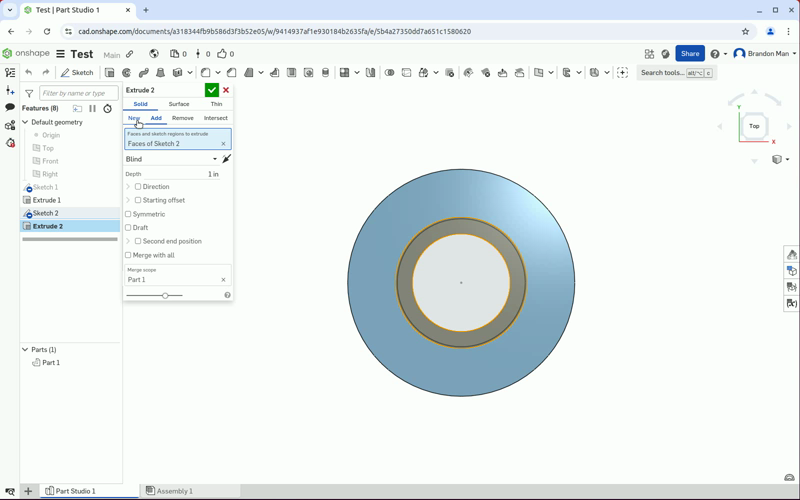
click(137, 120)
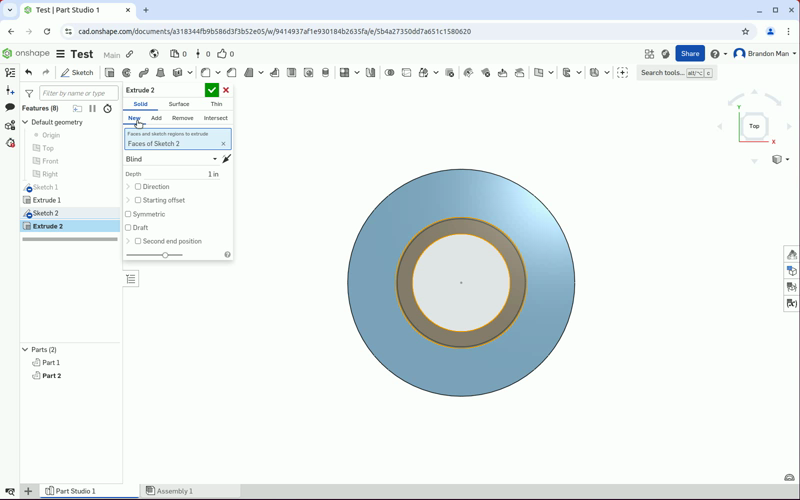
key(tab, 4)
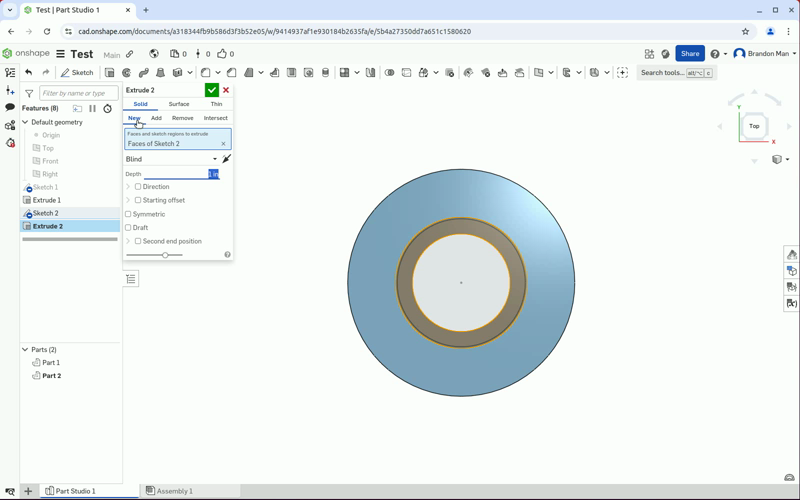
text(19.738)
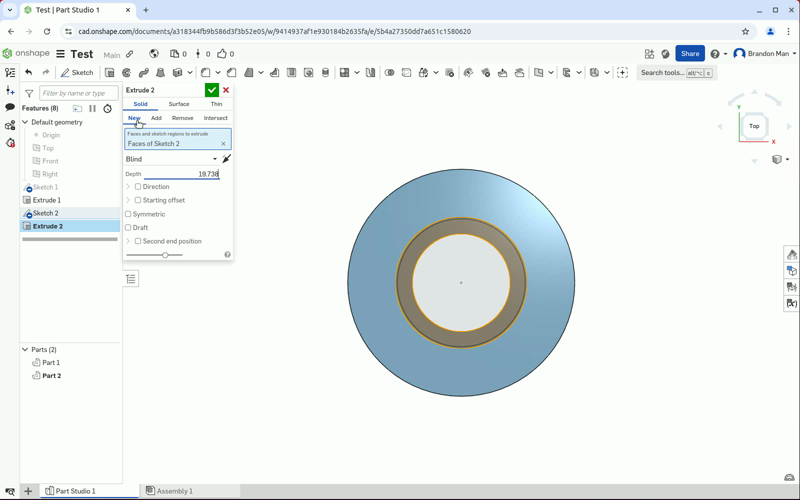
key(enter)
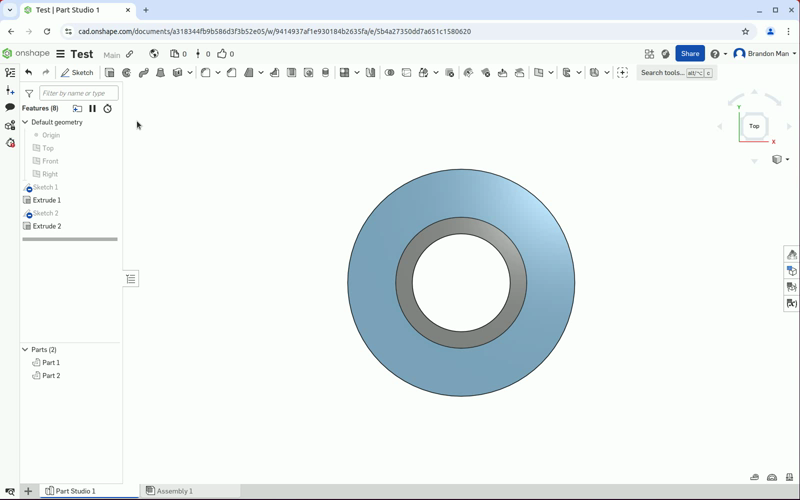
key(shift+h)
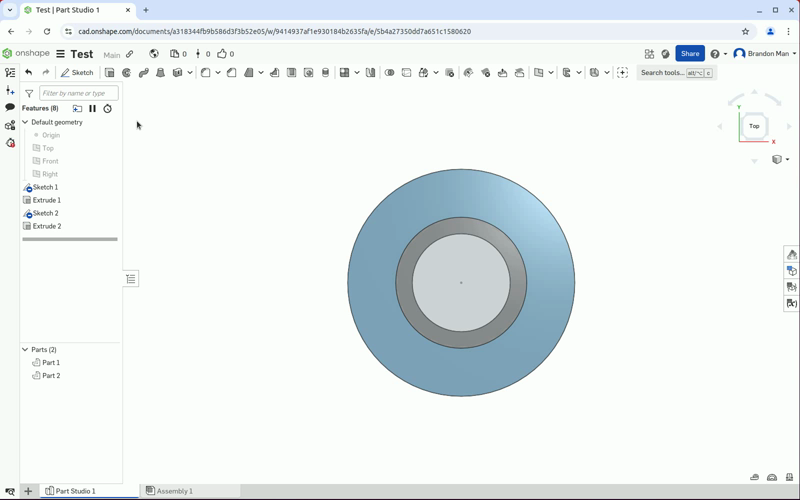
key(shift+h)
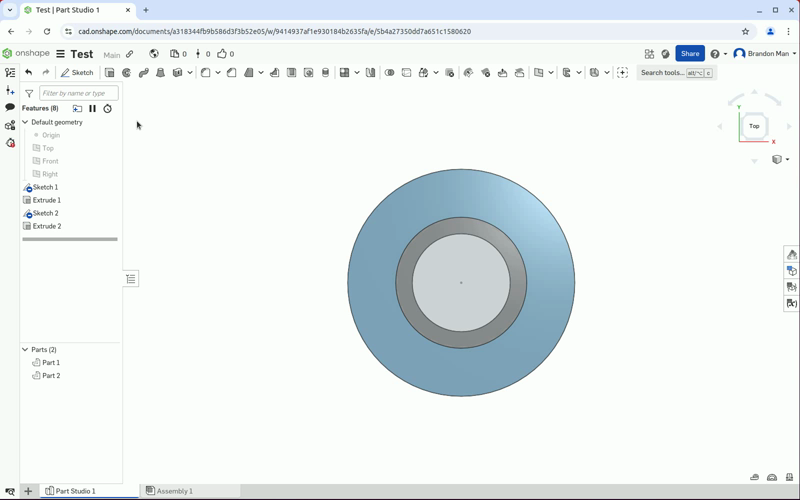
key(shift+7)
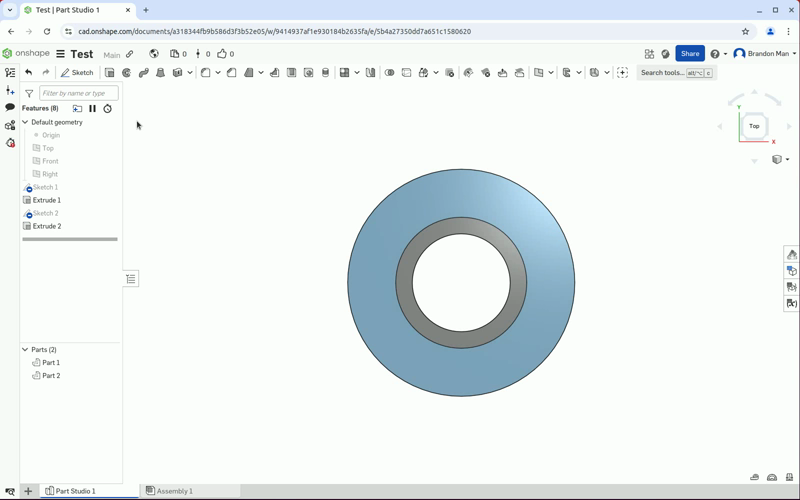
key(up, 3)
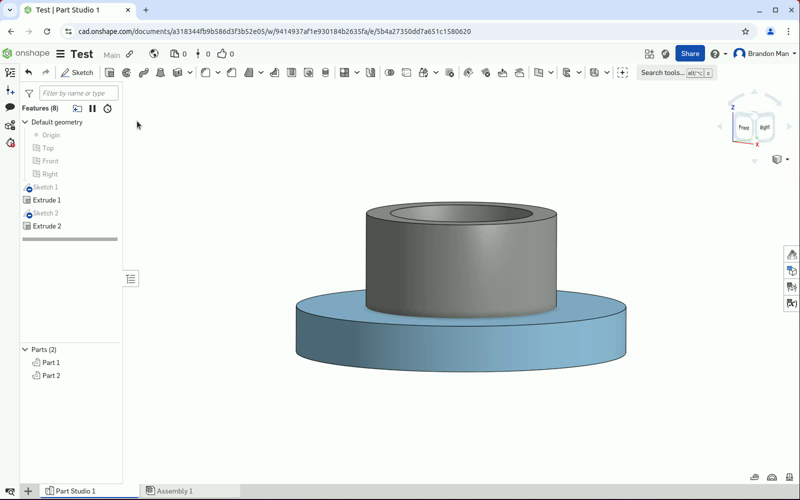
key(left, 3)
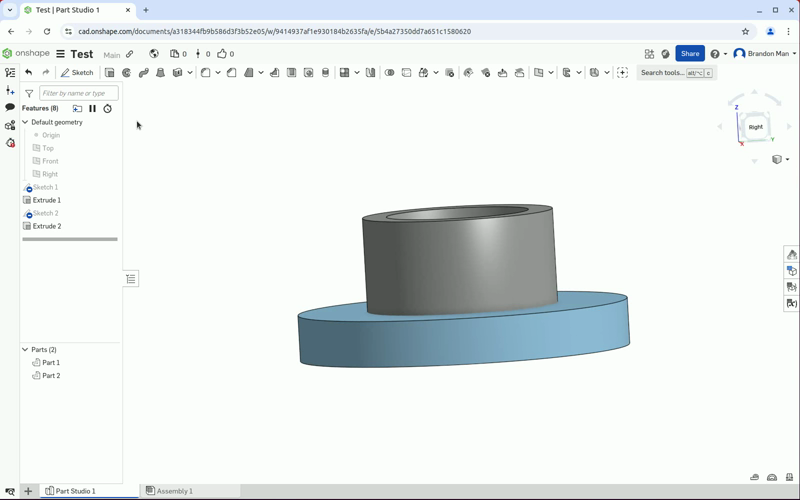
key(right, 3)
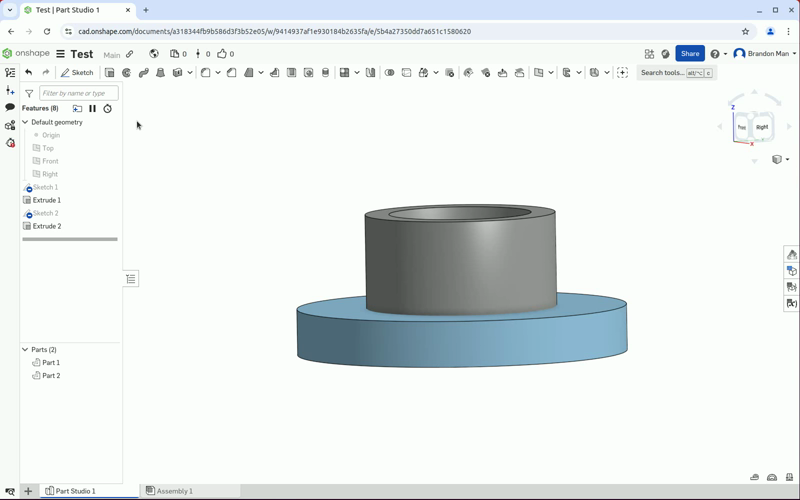
key(down, 3)
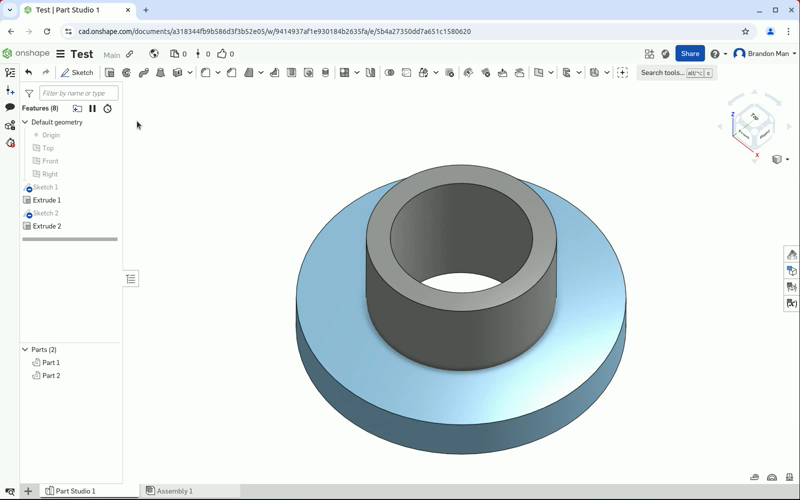
mouse_move(73, 189)
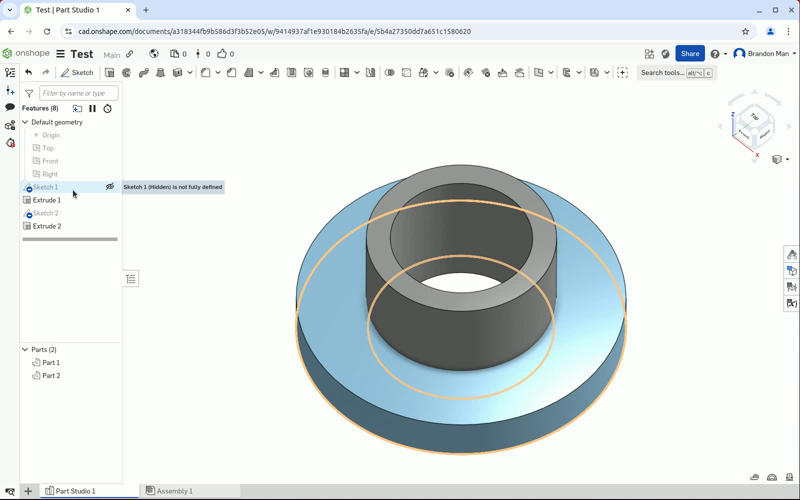
click(73, 189)